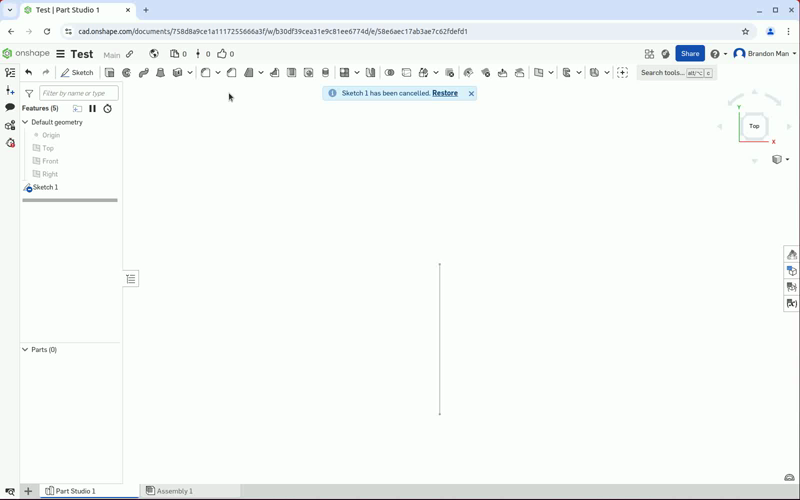
key(shift+h)
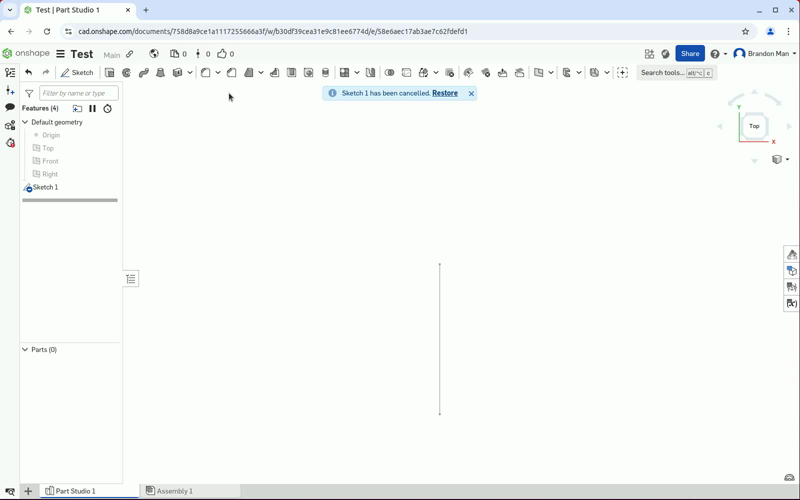
key(shift+s)
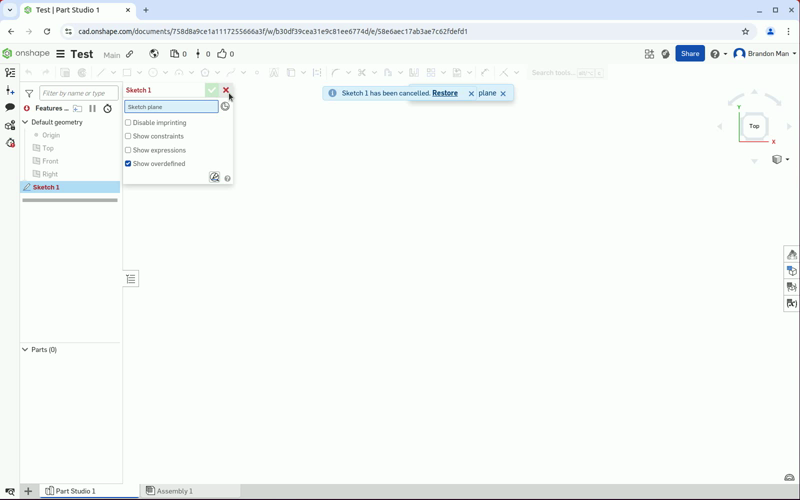
mouse_move(73, 150)
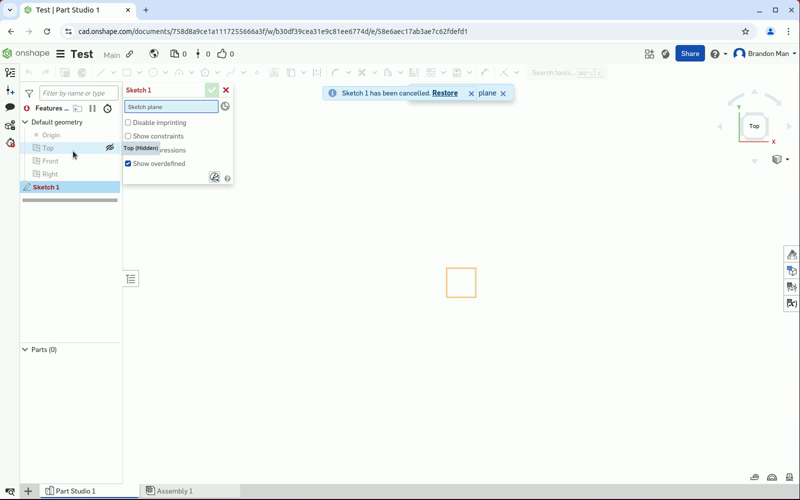
click(73, 150)
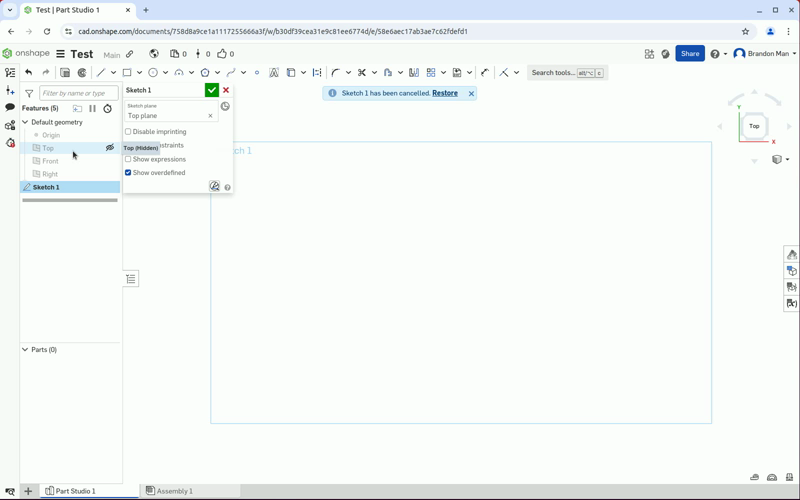
mouse_move(73, 352)
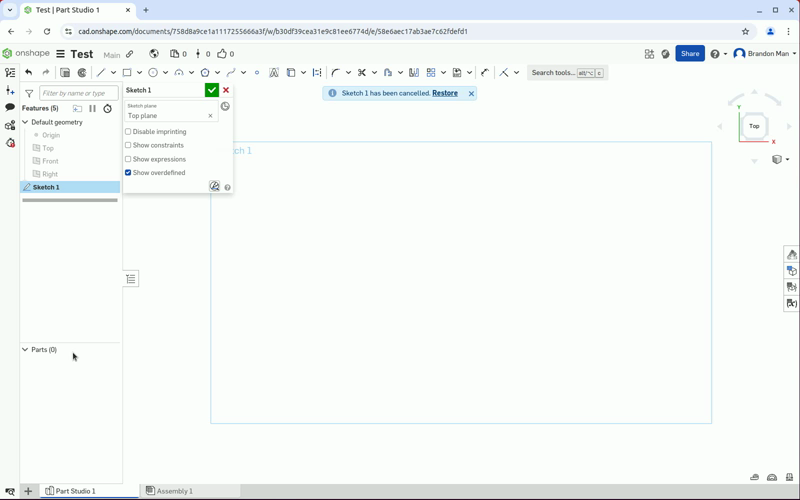
key(y)
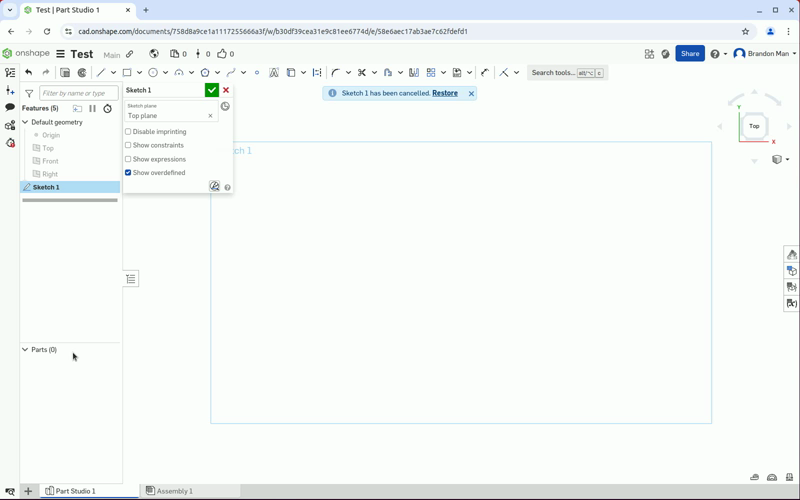
key(c)
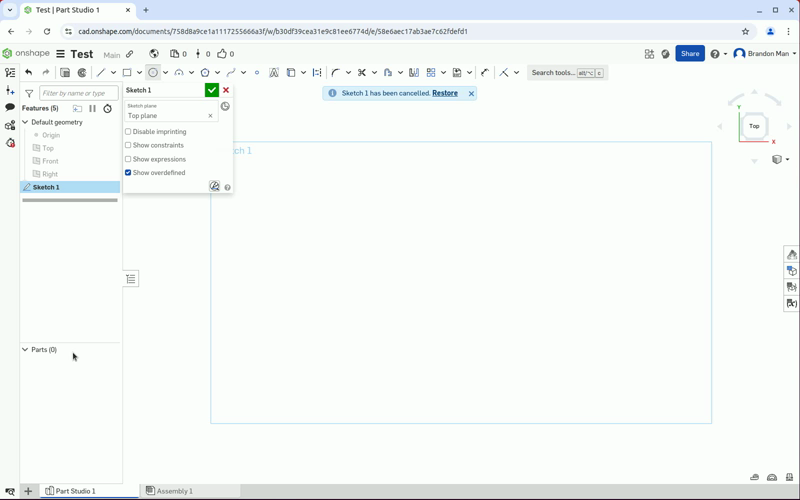
key_down(shift)
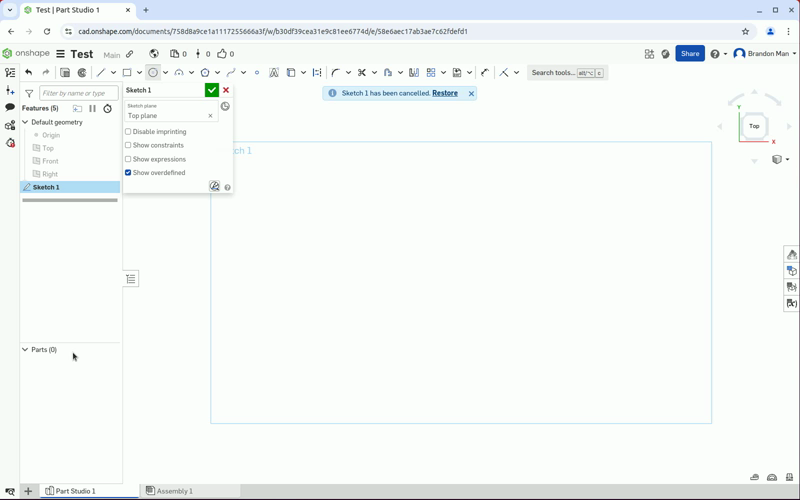
mouse_move(461, 282)
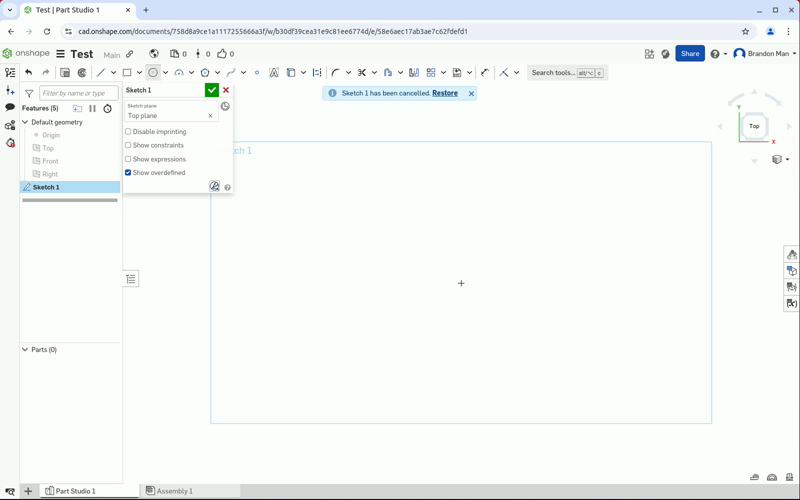
click(461, 282)
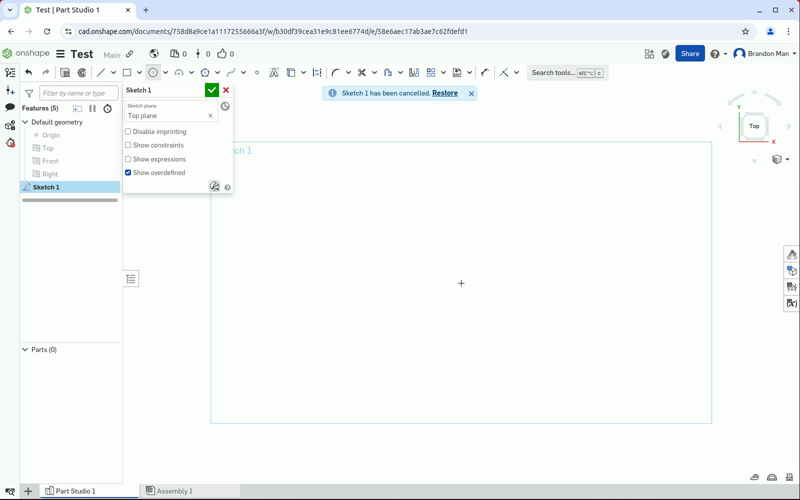
key_up(shift)
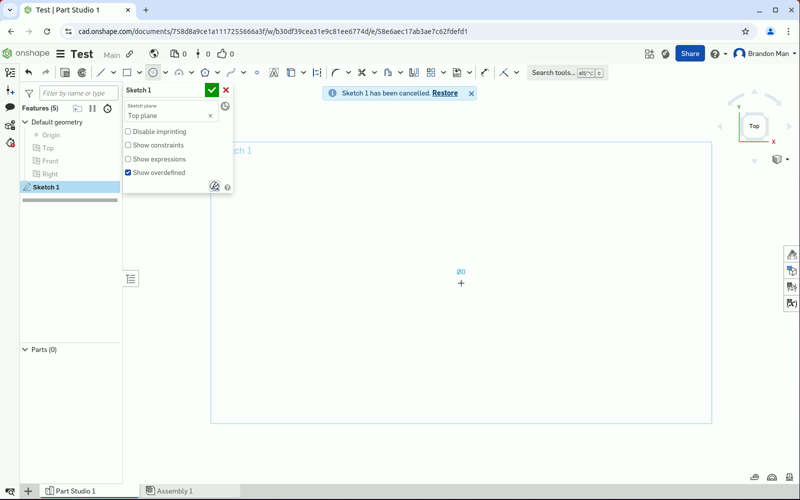
mouse_move(574, 282)
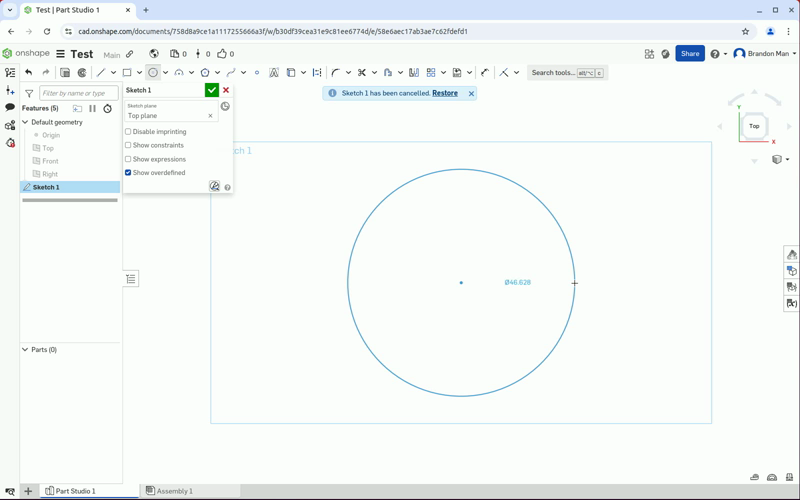
click(574, 282)
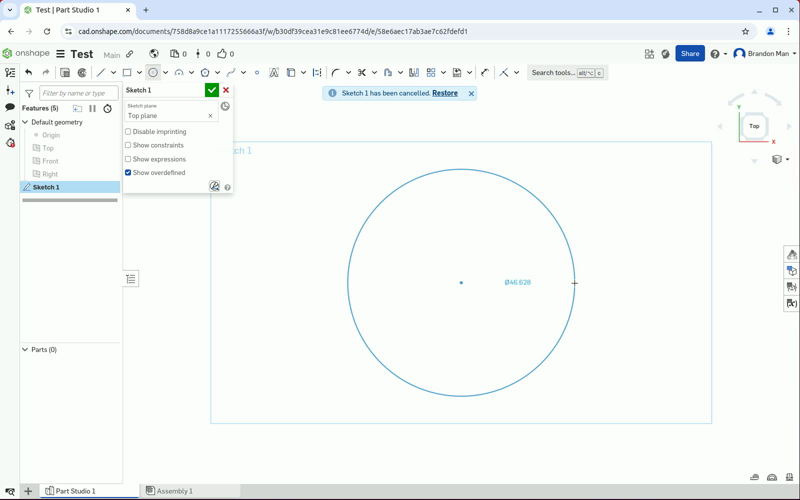
key(esc)
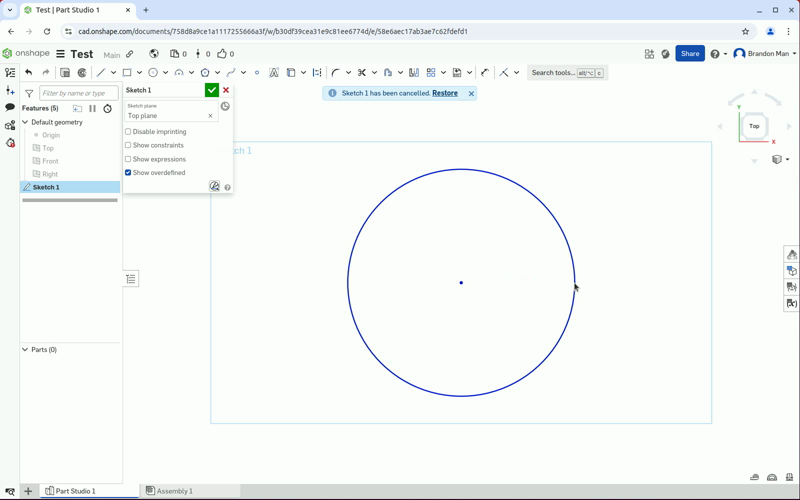
key(c)
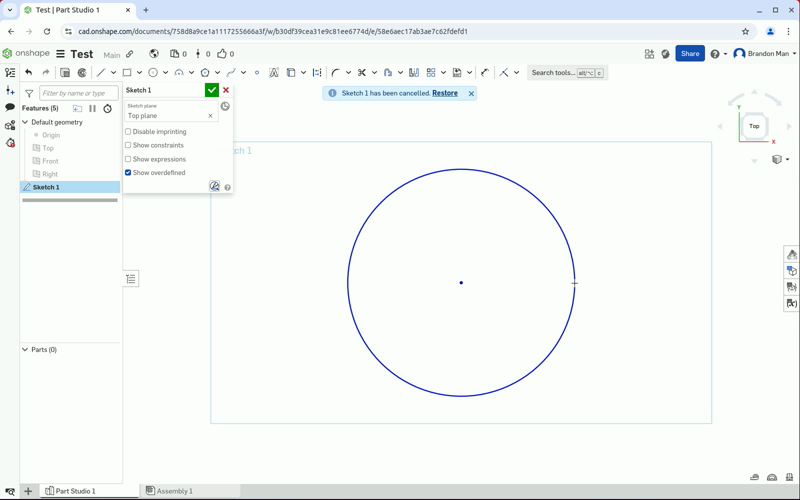
key_down(shift)
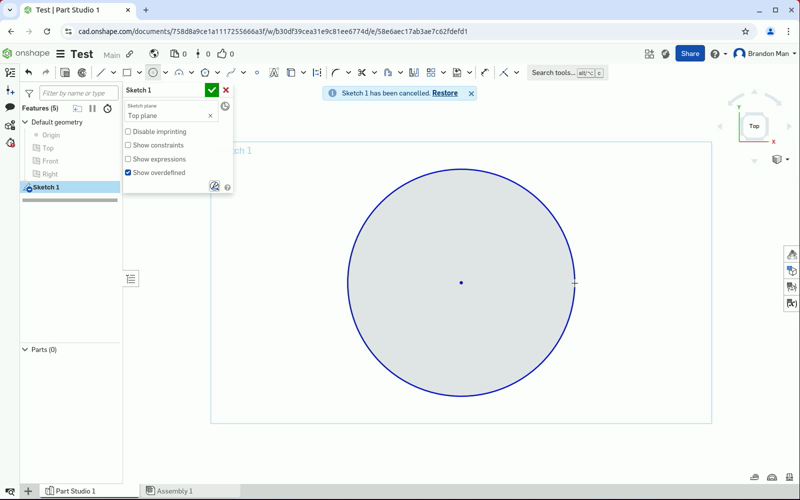
mouse_move(461, 282)
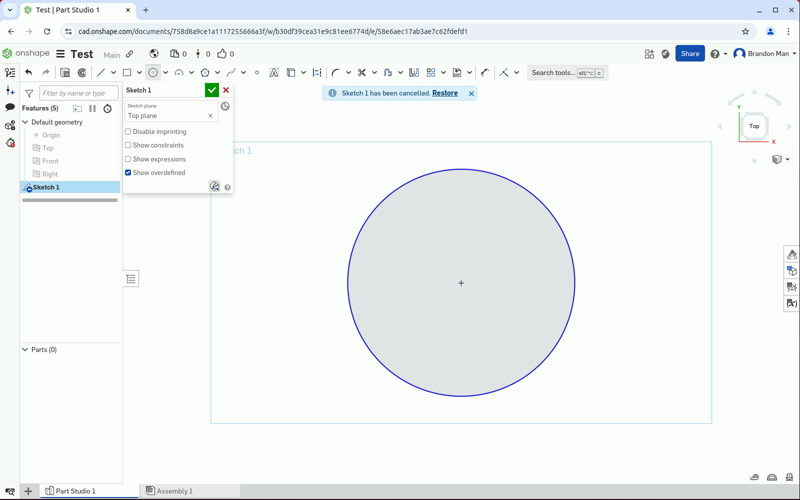
click(461, 282)
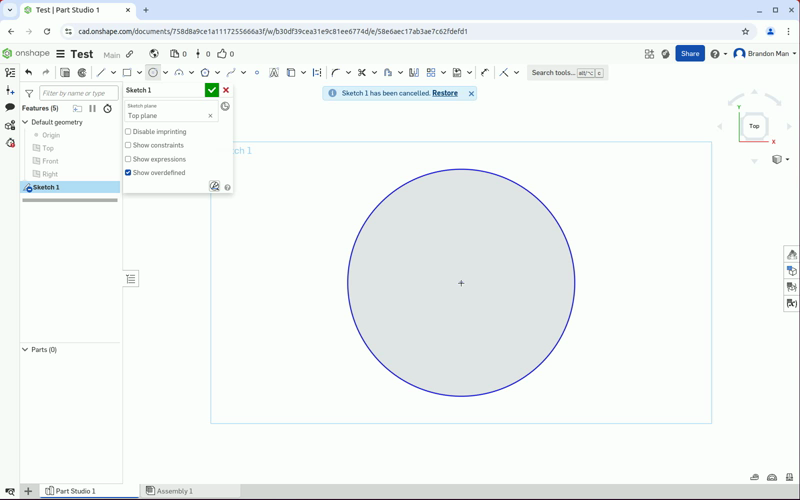
key_up(shift)
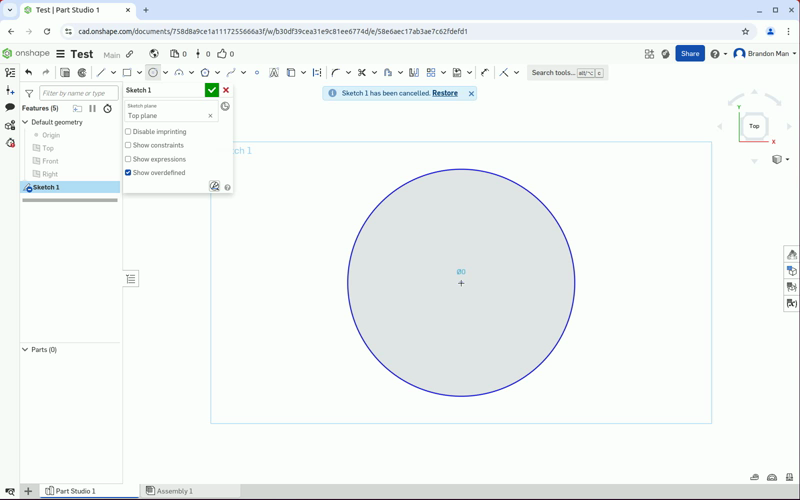
mouse_move(558, 282)
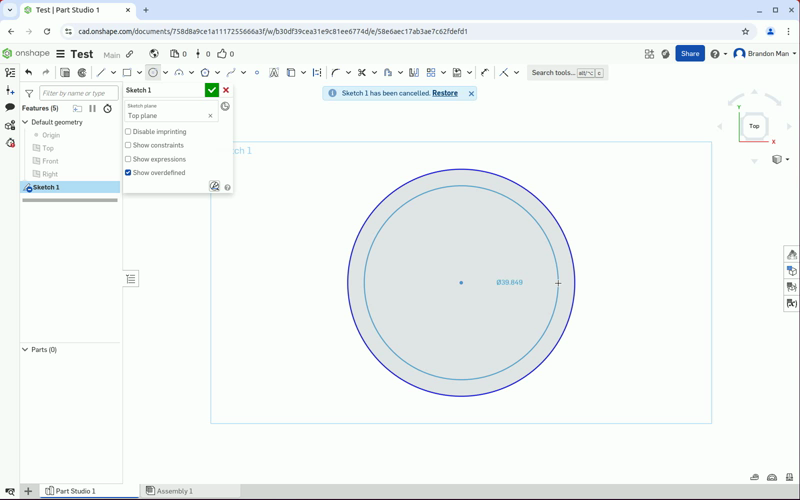
click(558, 282)
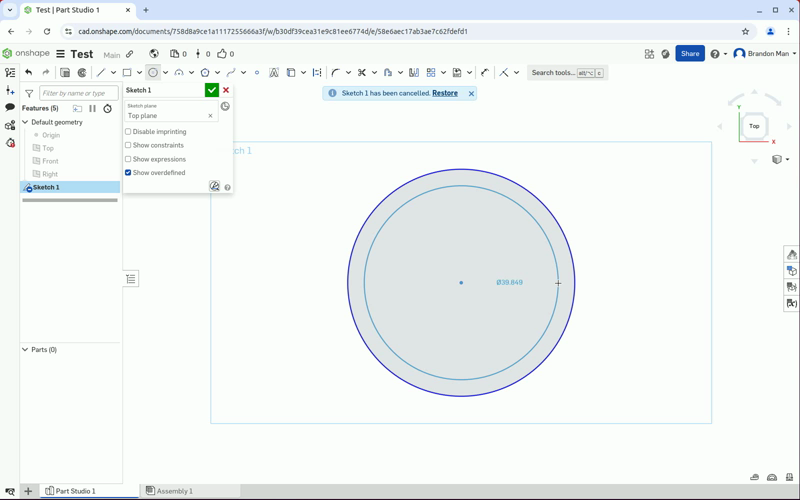
key(esc)
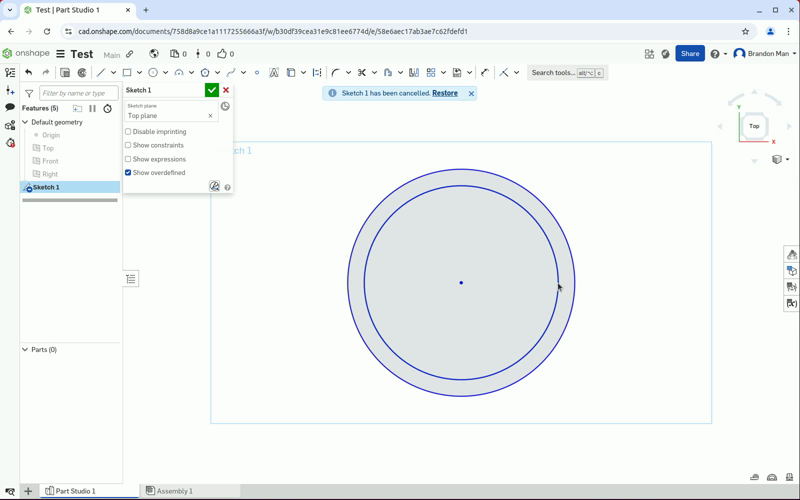
mouse_move(461, 387)
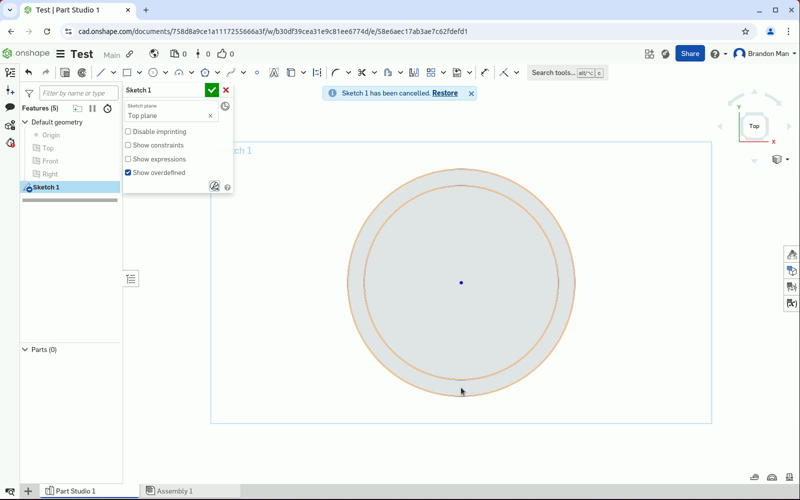
click(461, 387)
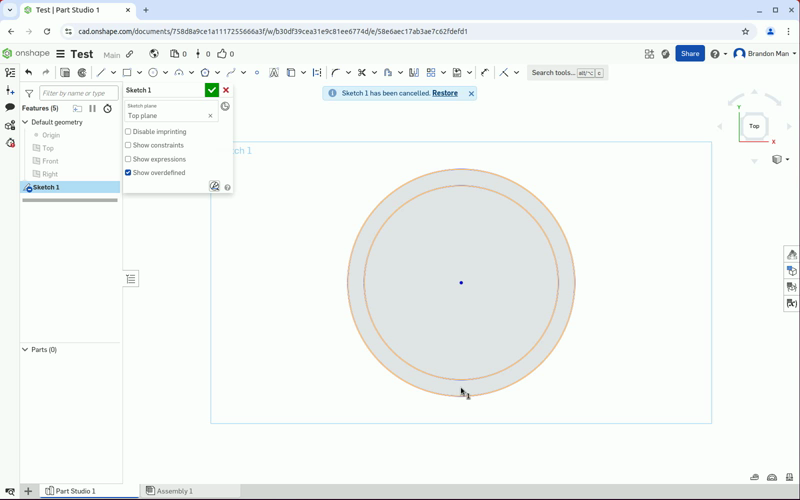
mouse_move(73, 352)
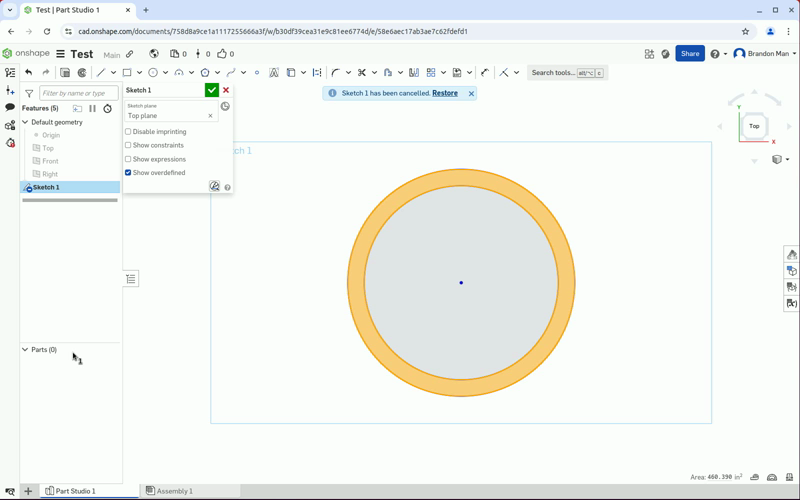
key(shift+y)
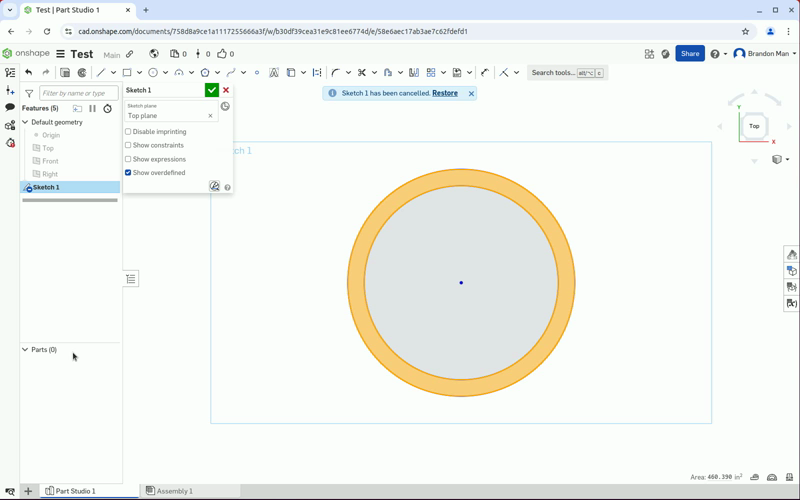
key(shift+e)
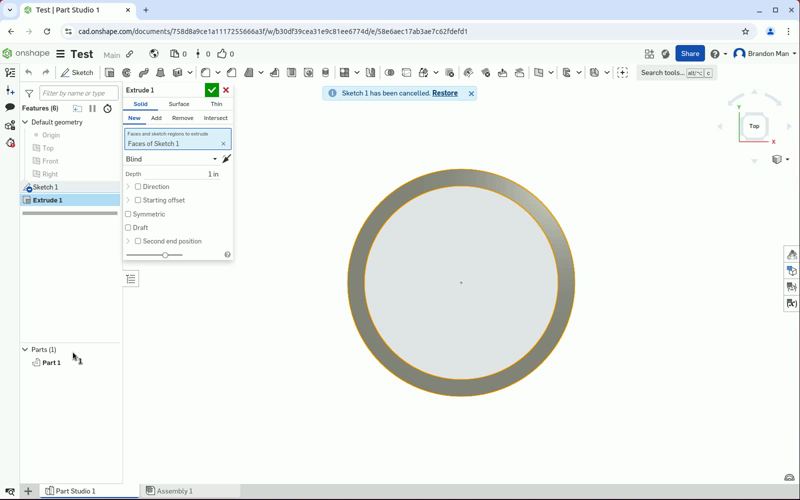
mouse_move(143, 106)
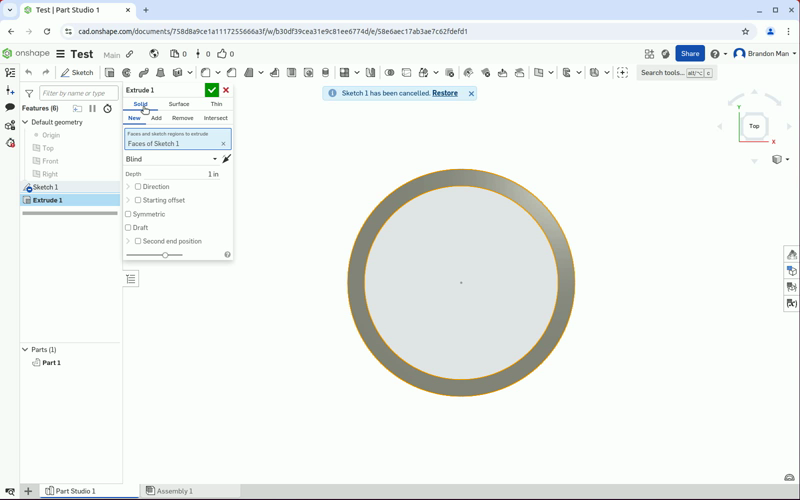
click(143, 106)
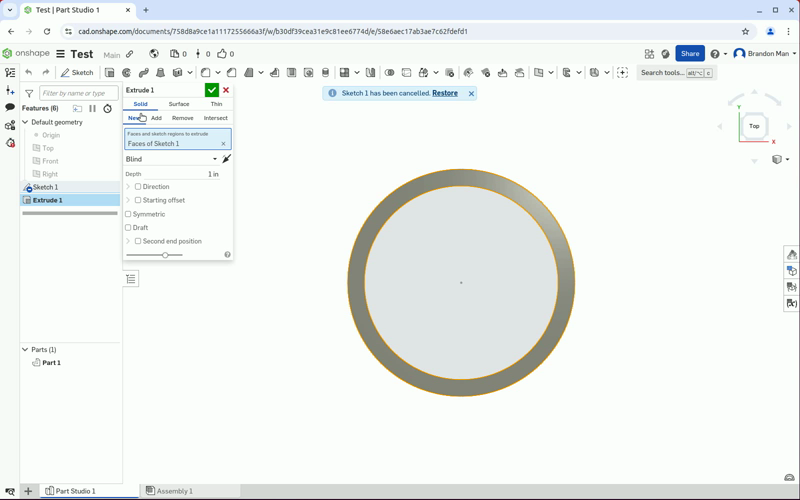
mouse_move(137, 120)
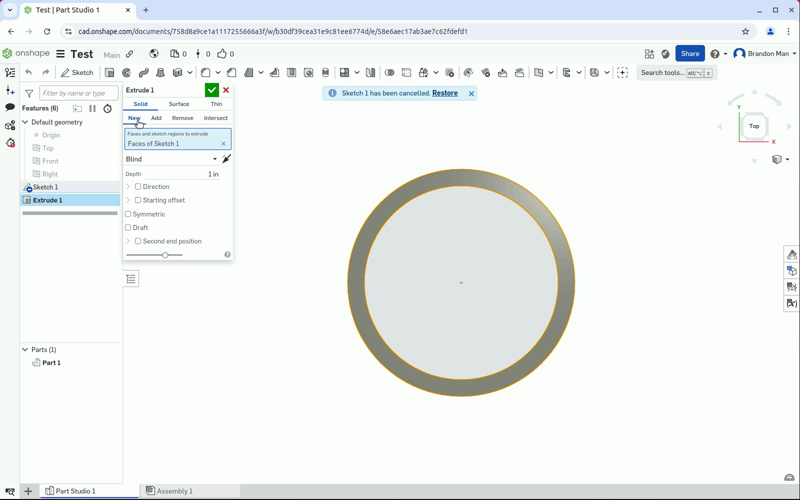
click(137, 120)
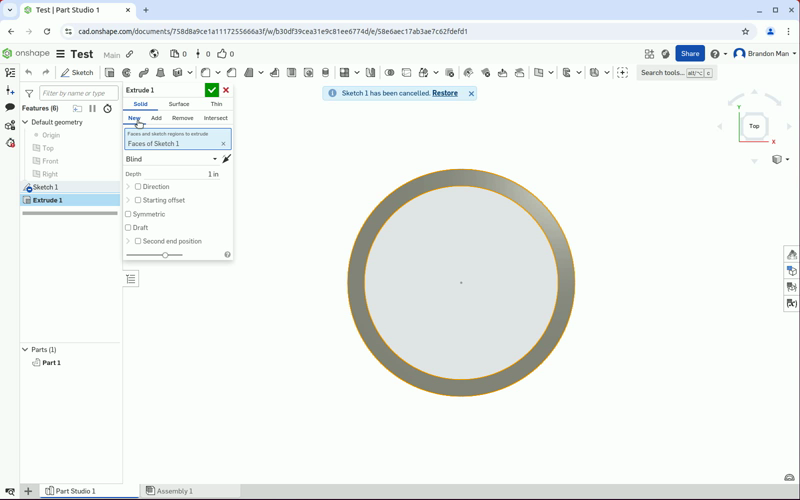
key(tab, 4)
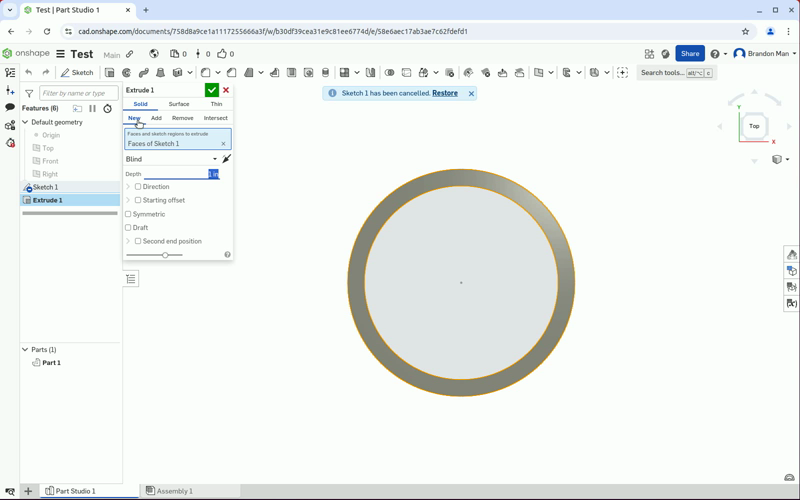
text(4.092)
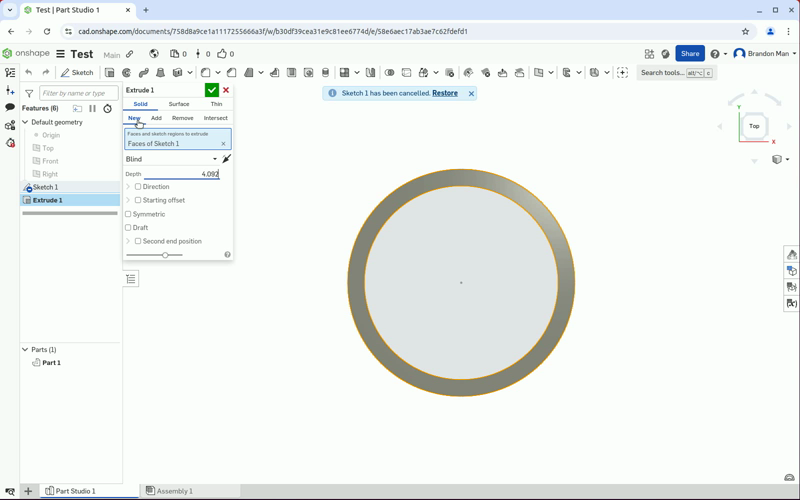
key(enter)
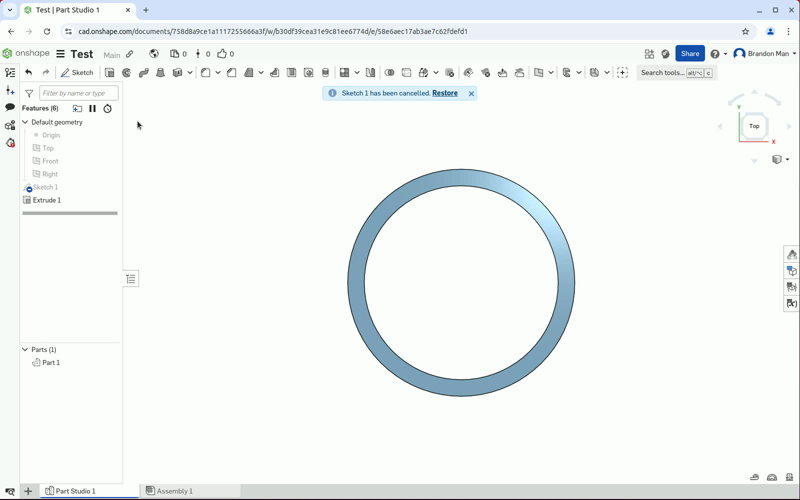
key(shift+h)
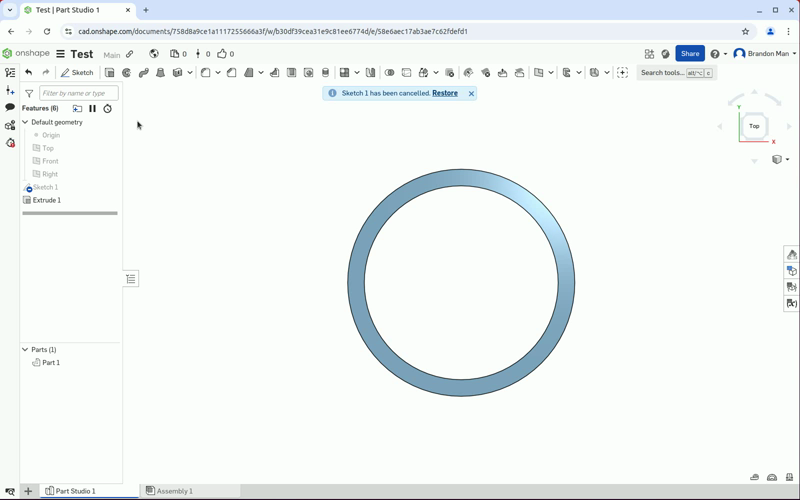
key(shift+h)
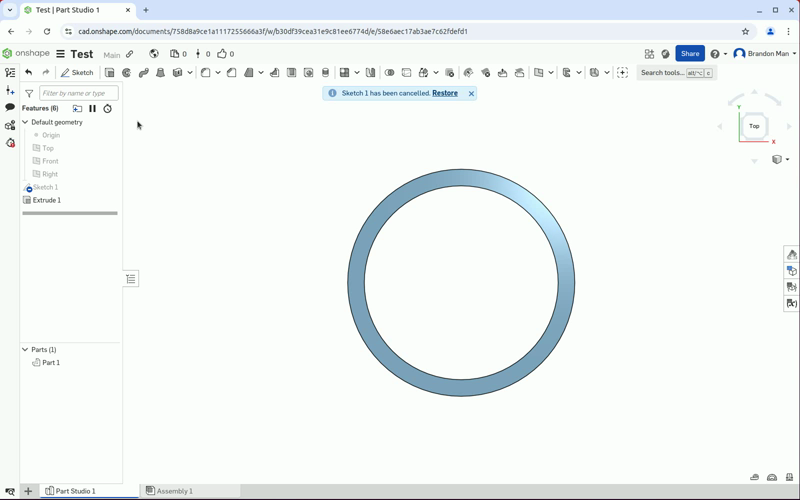
mouse_move(73, 189)
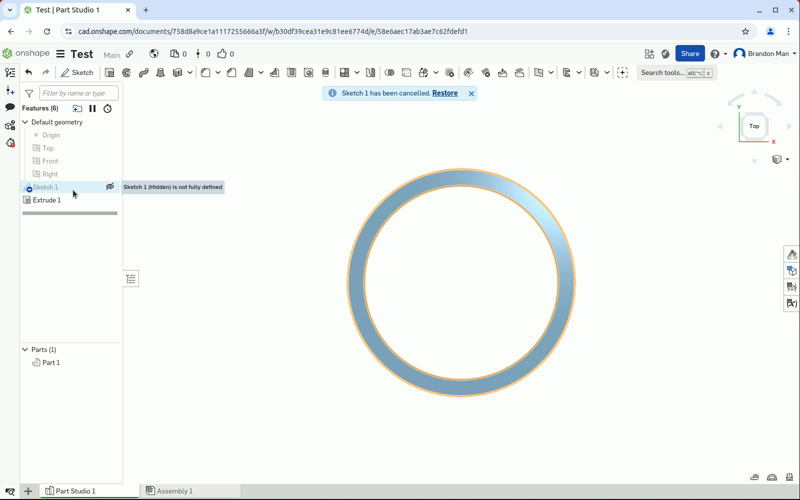
click(73, 189)
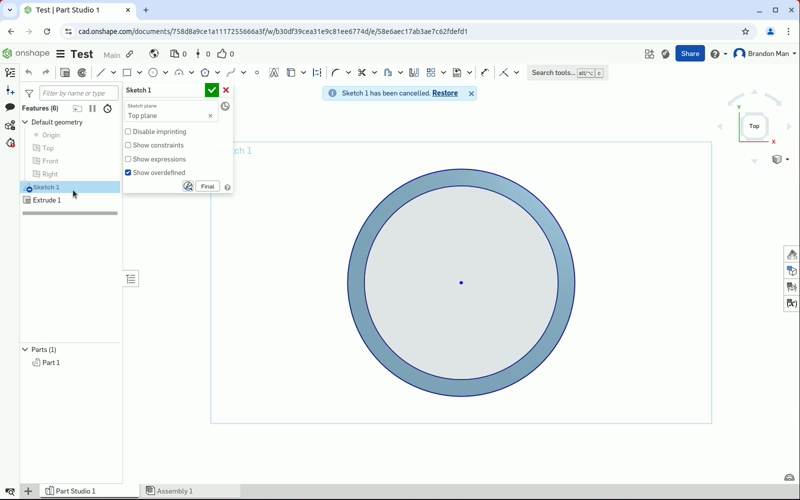
mouse_move(229, 92)
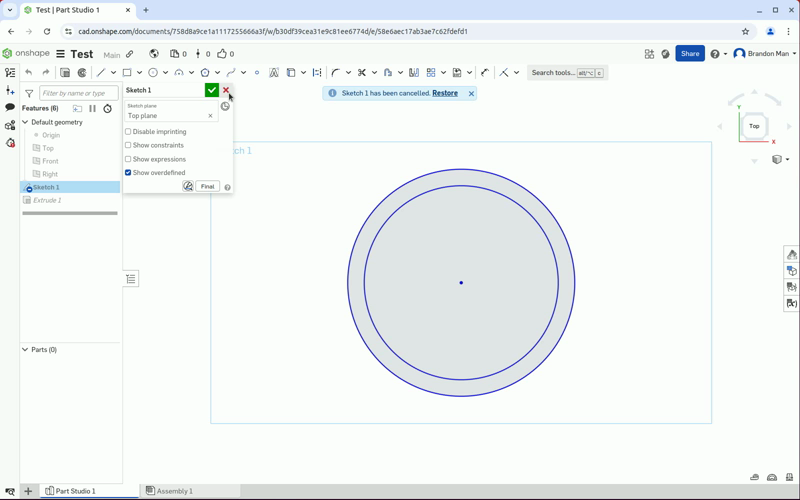
click(229, 92)
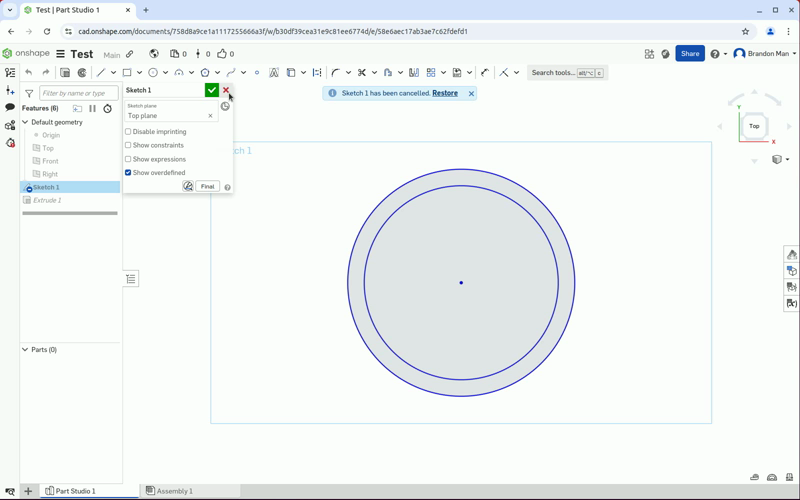
key(shift+s)
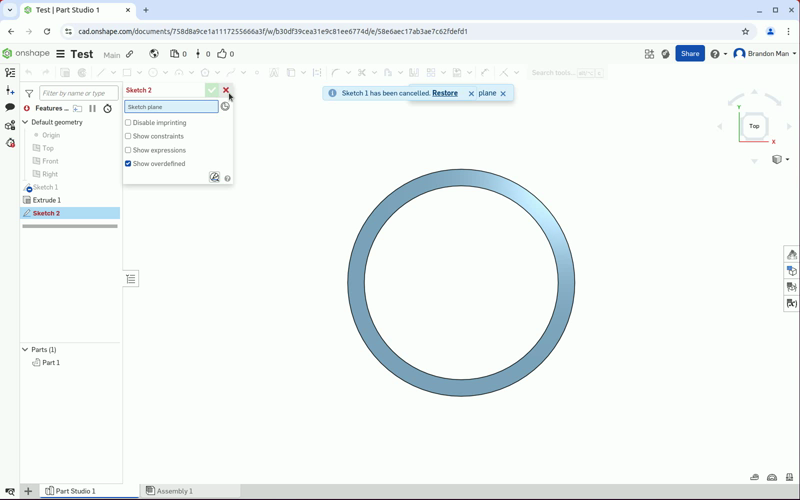
mouse_move(73, 150)
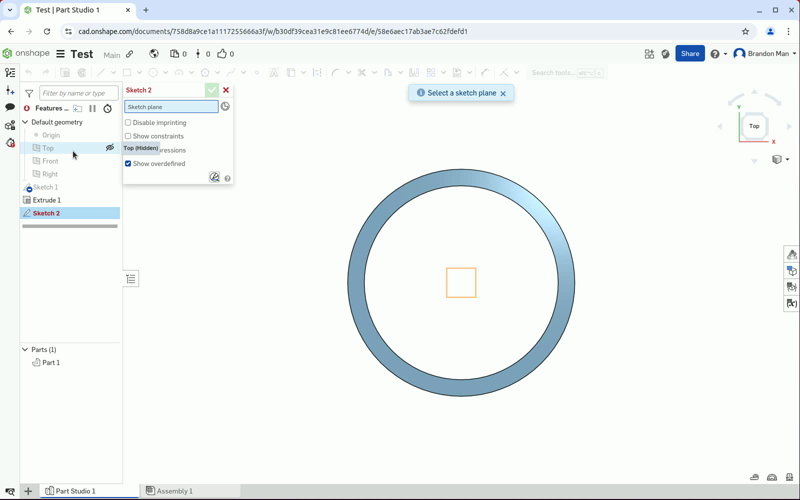
click(73, 150)
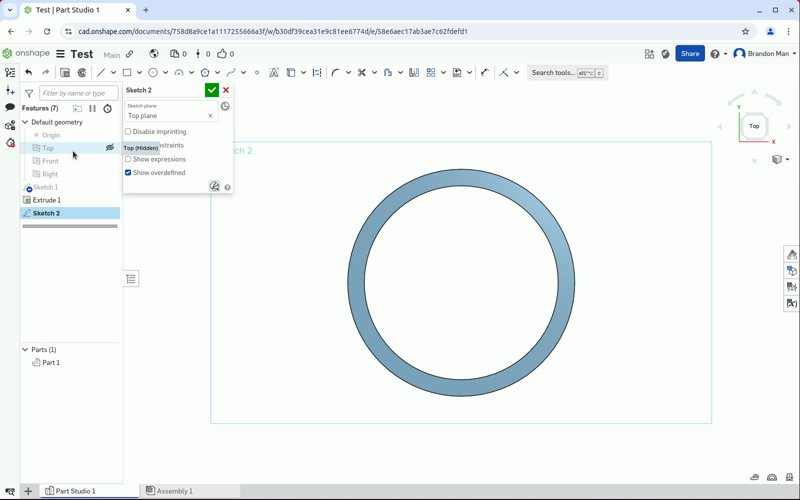
mouse_move(73, 352)
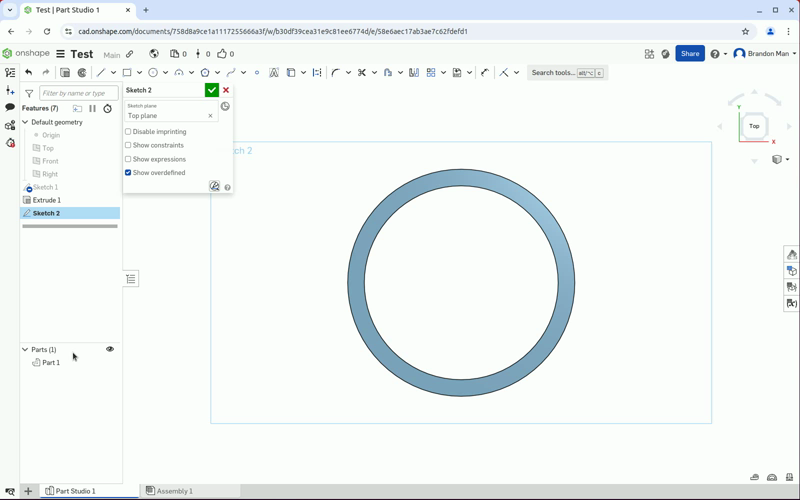
key(y)
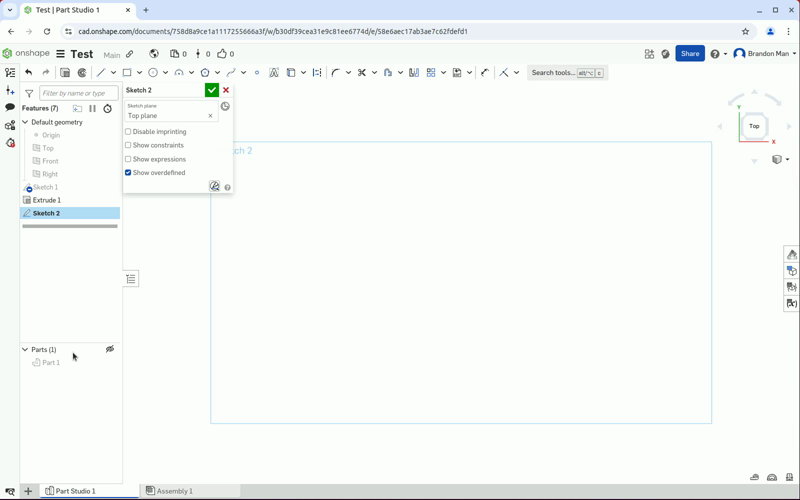
key(c)
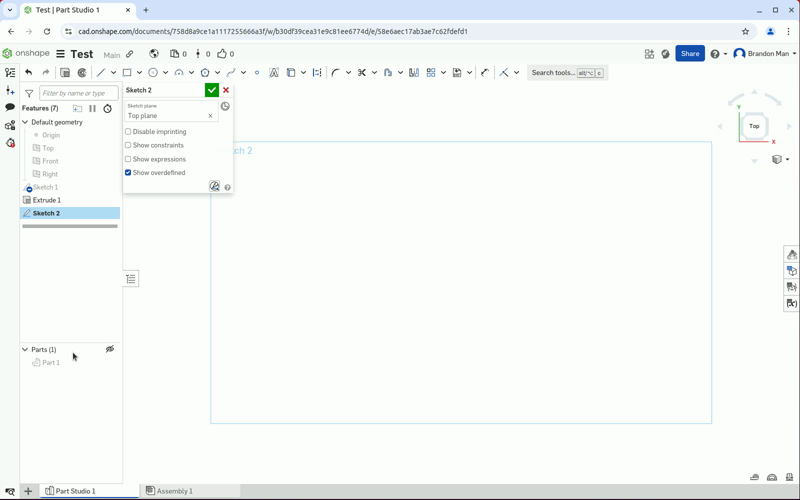
key_down(shift)
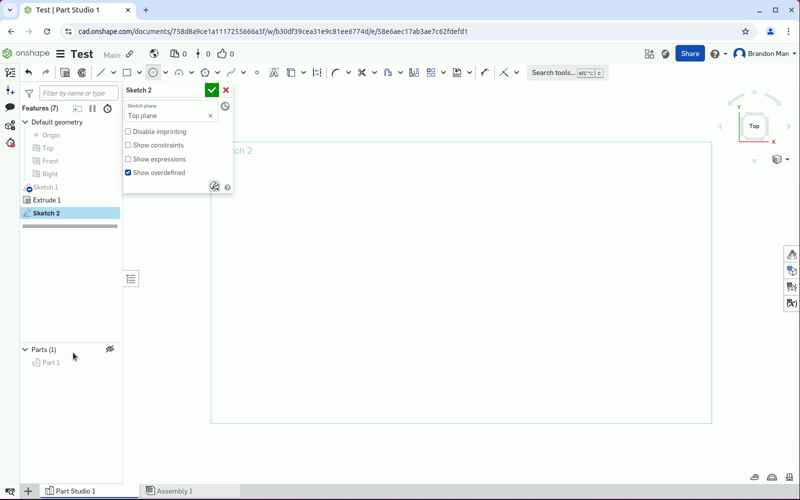
mouse_move(461, 282)
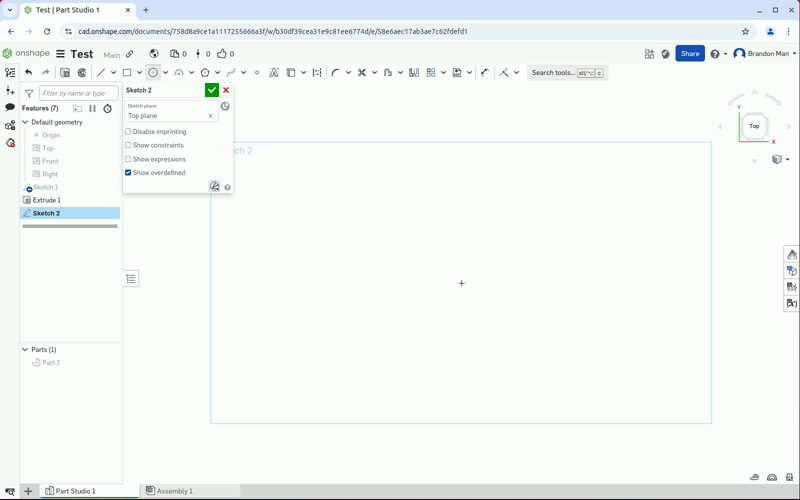
click(461, 282)
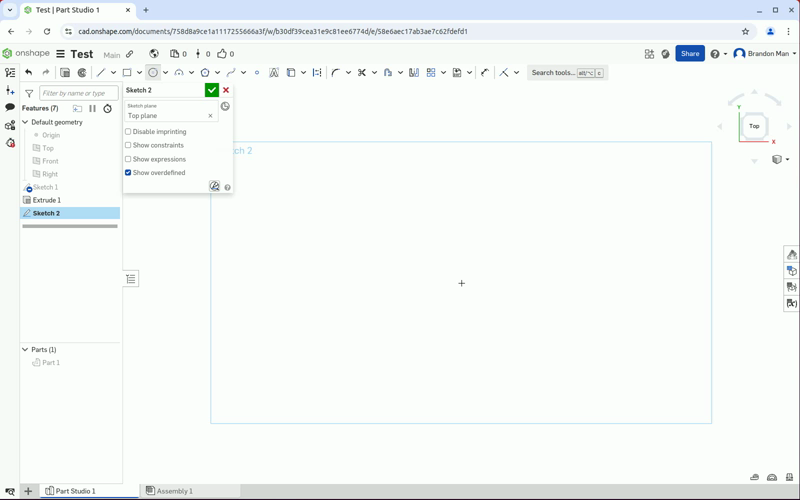
key_up(shift)
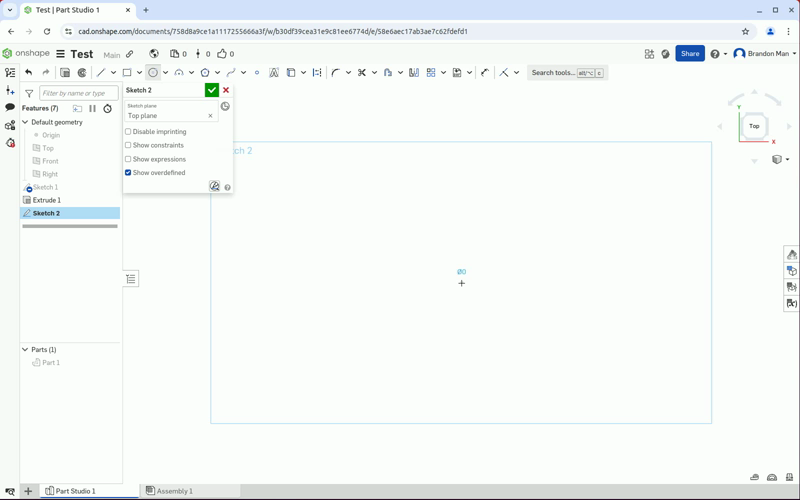
mouse_move(560, 282)
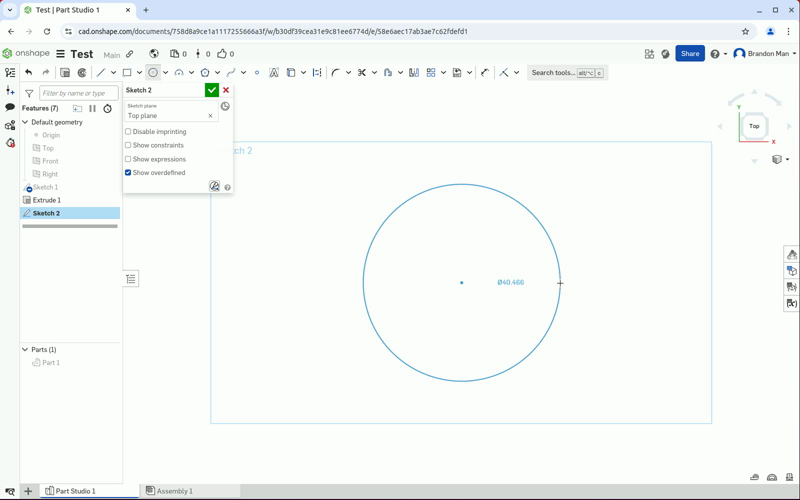
click(560, 282)
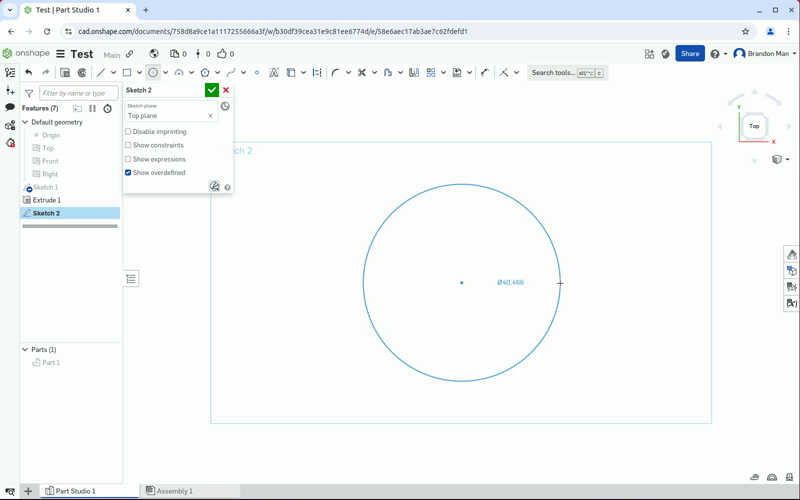
key(esc)
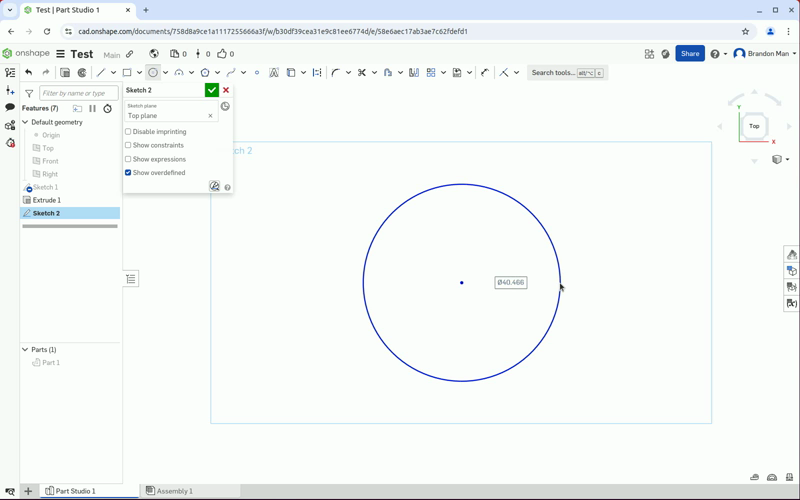
key(c)
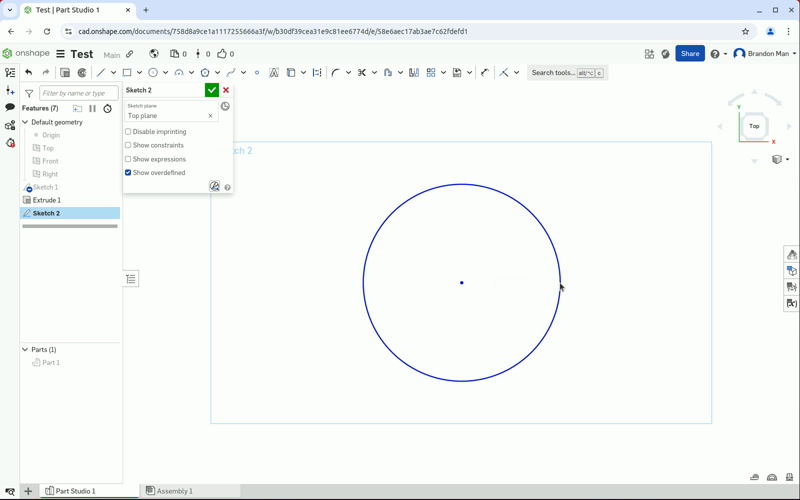
key_down(shift)
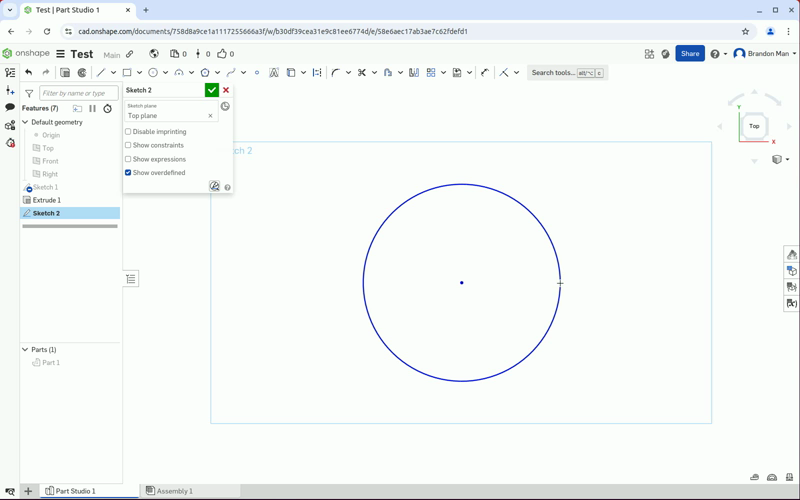
mouse_move(461, 282)
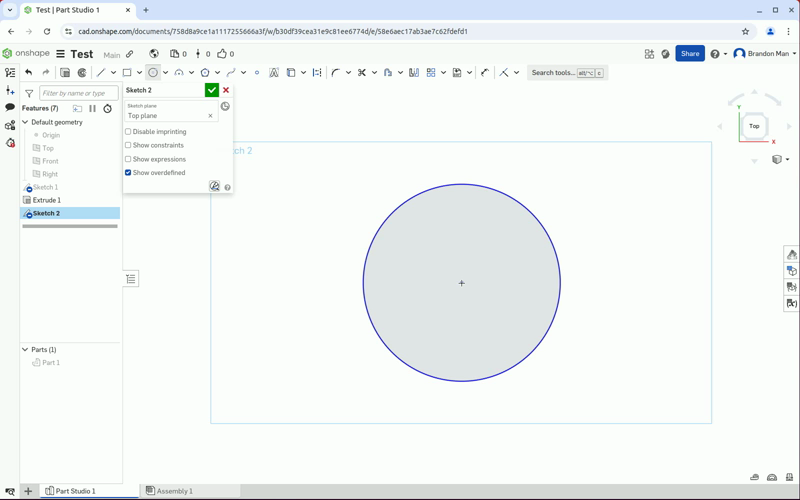
click(461, 282)
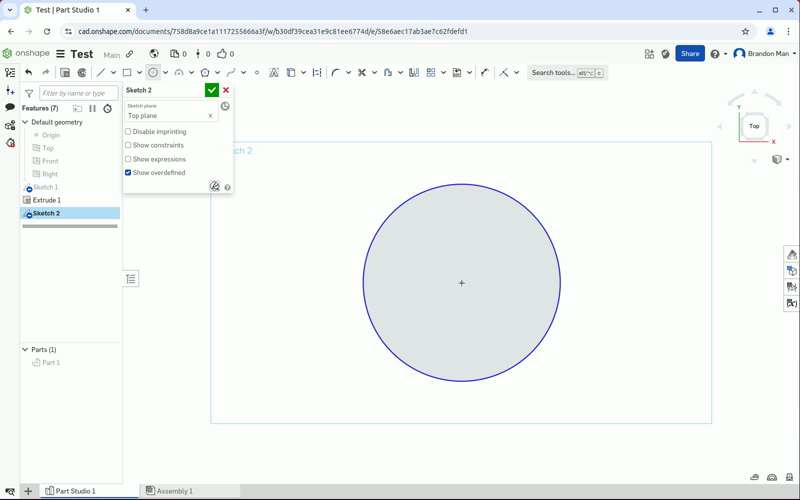
key_up(shift)
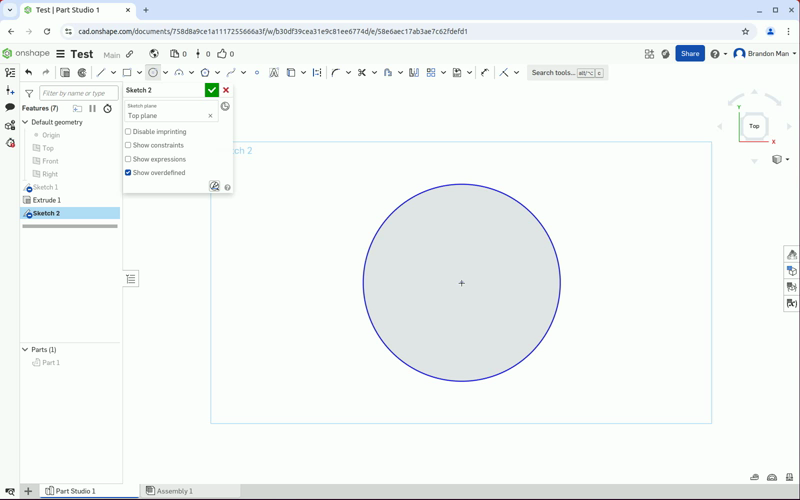
mouse_move(490, 282)
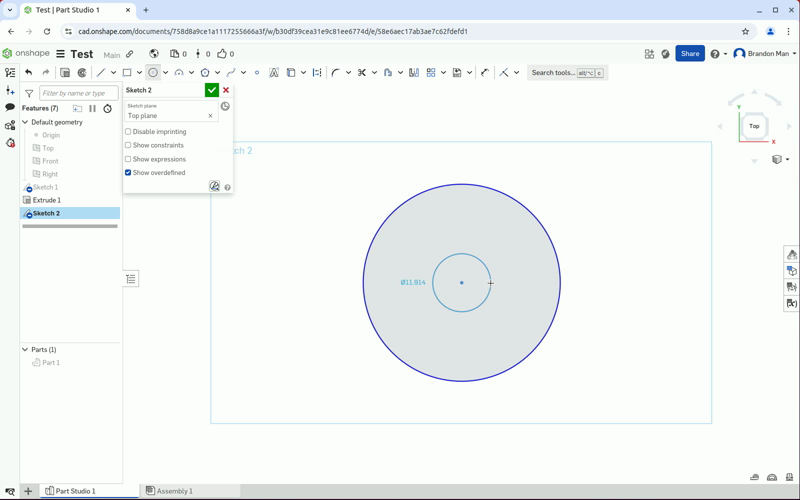
click(490, 282)
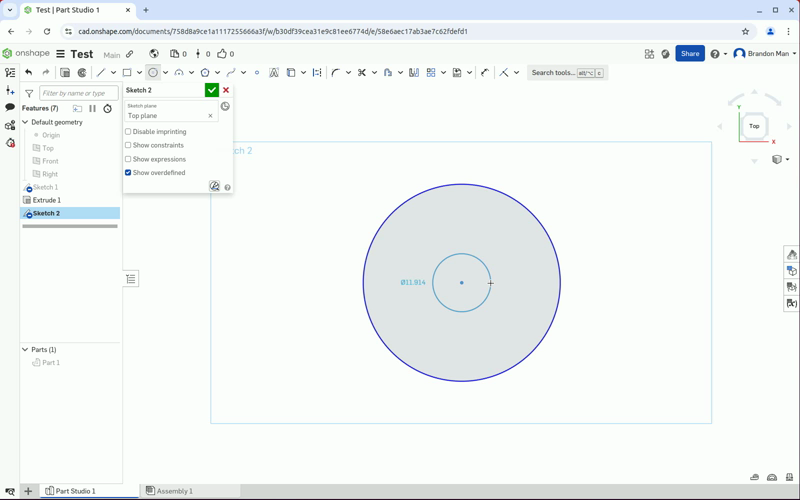
key(esc)
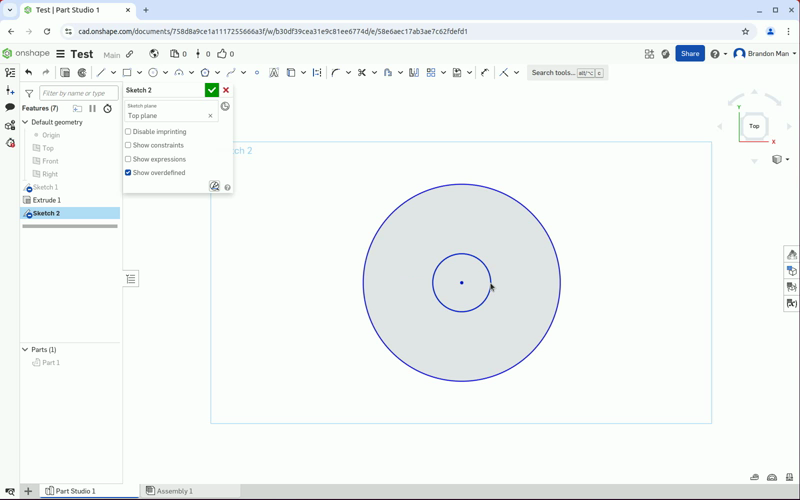
mouse_move(489, 336)
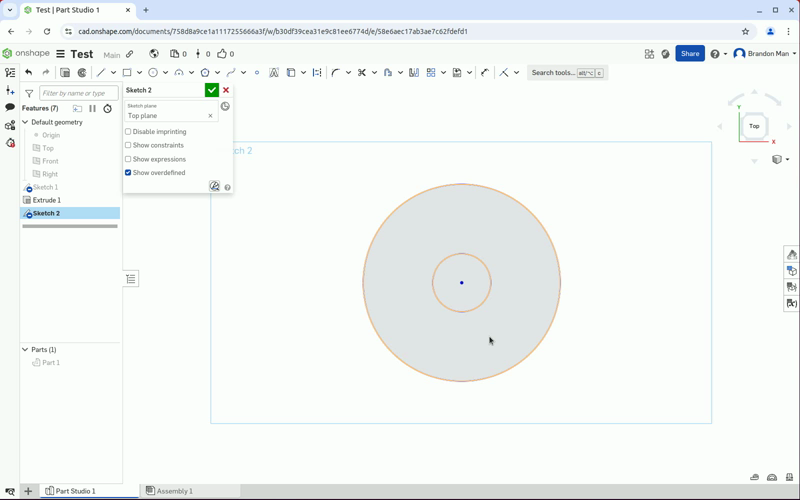
click(489, 336)
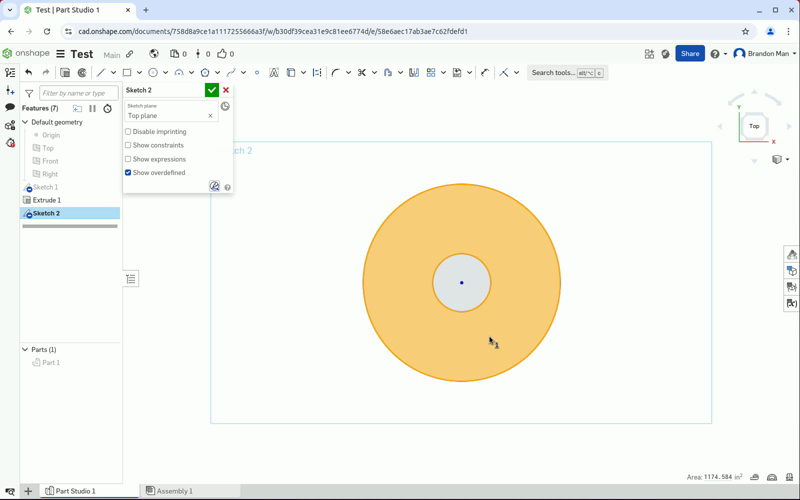
mouse_move(73, 352)
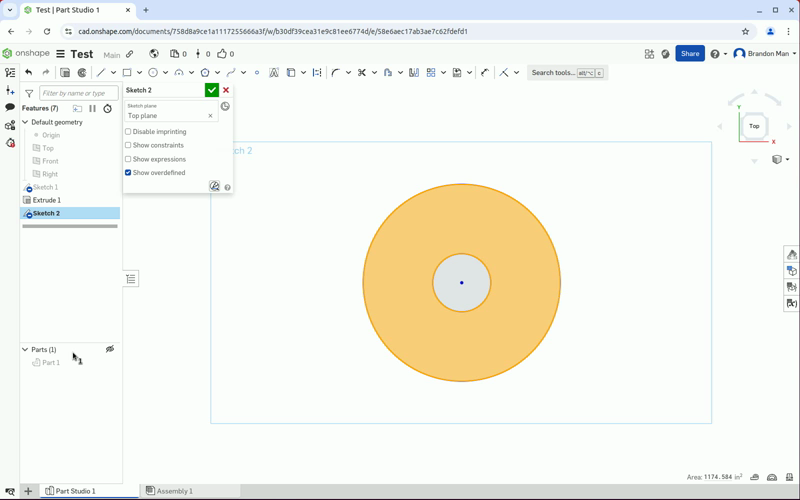
key(shift+y)
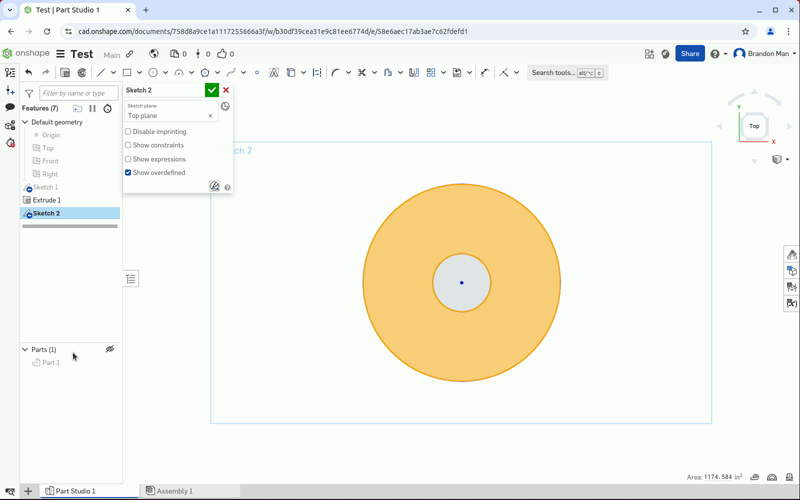
key(shift+e)
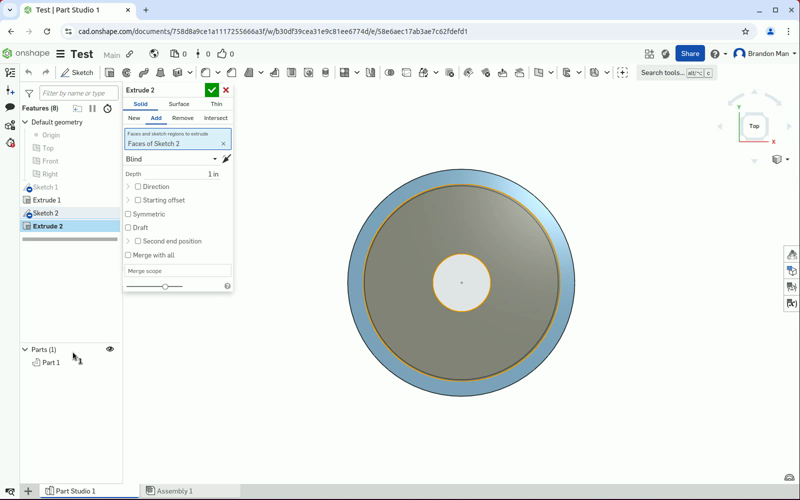
mouse_move(143, 106)
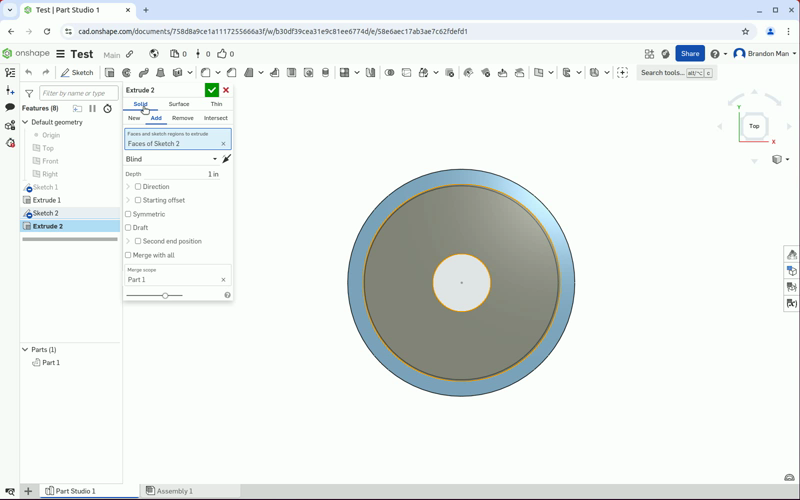
click(143, 106)
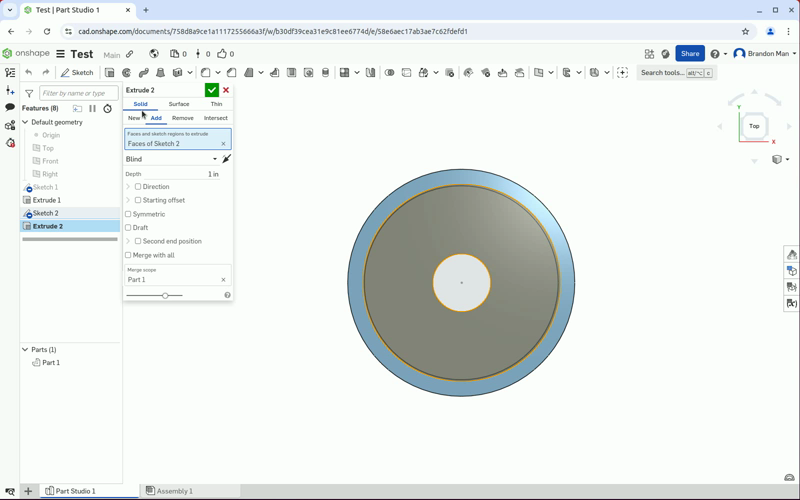
mouse_move(137, 120)
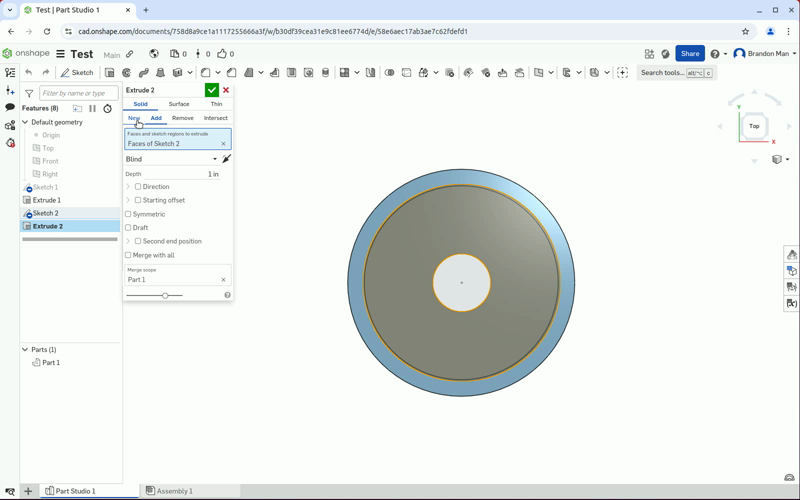
click(137, 120)
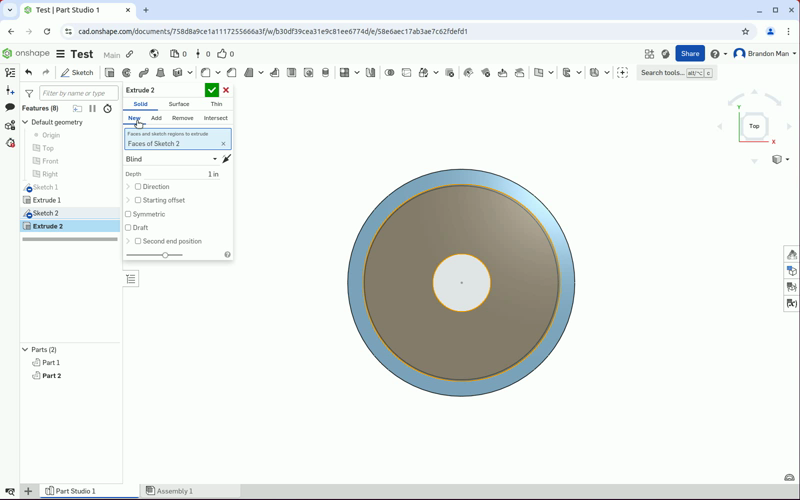
key(tab, 4)
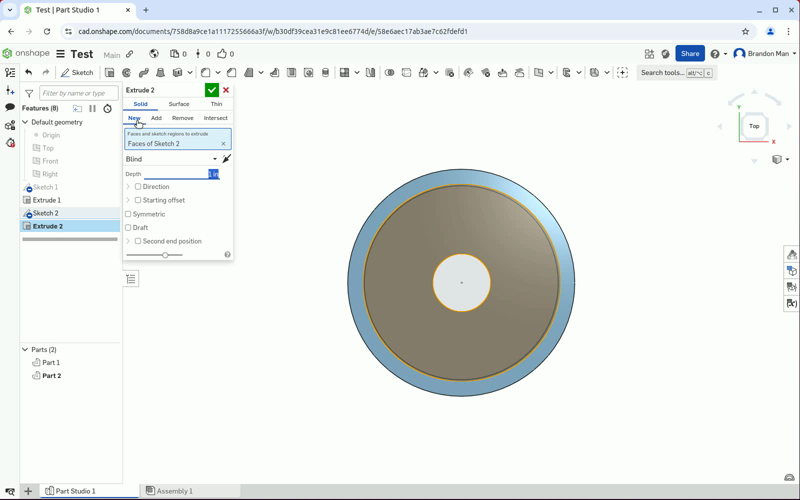
text(16.128)
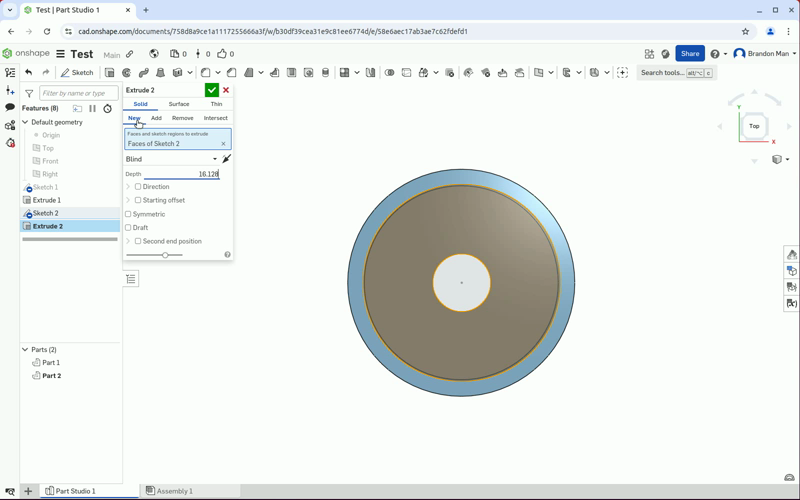
key(enter)
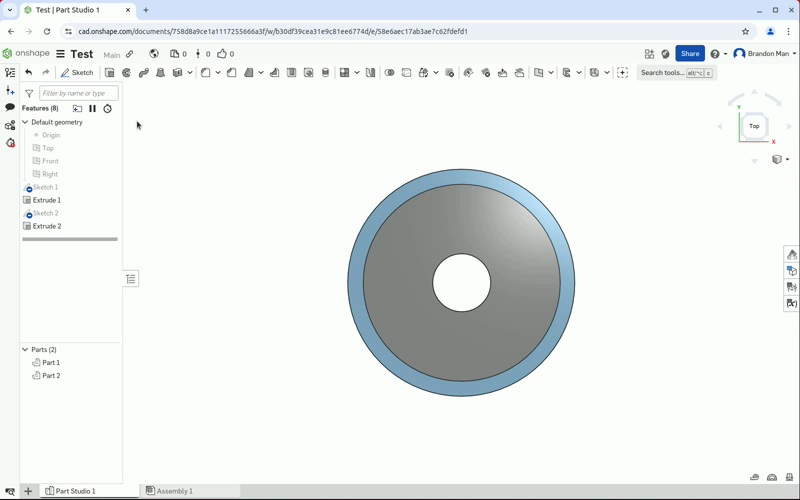
key(shift+h)
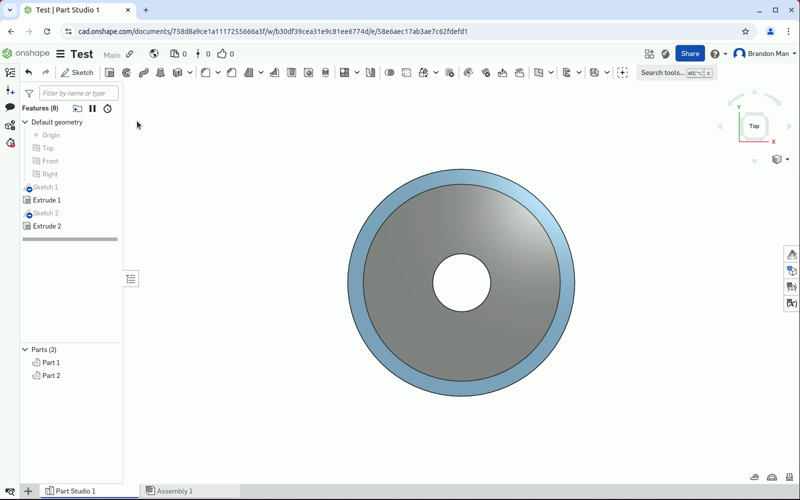
key(shift+h)
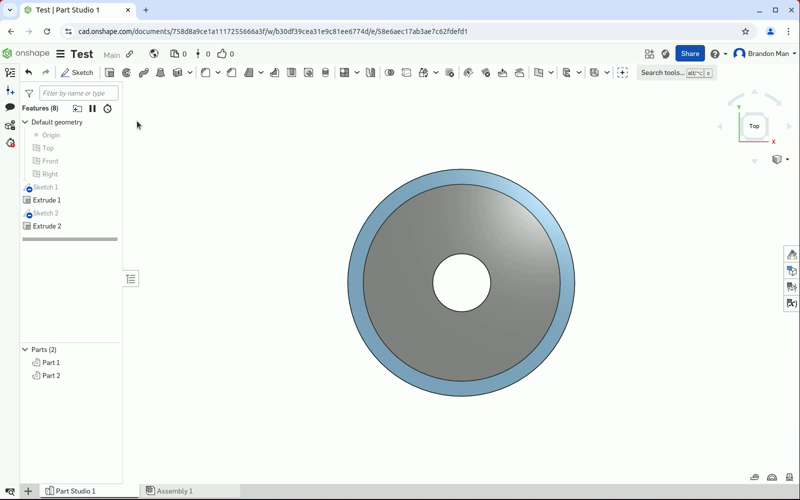
key(shift+7)
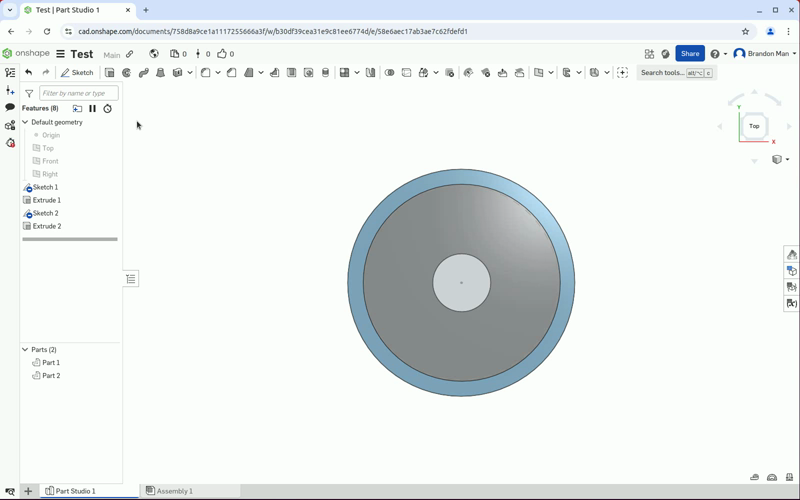
key(up, 3)
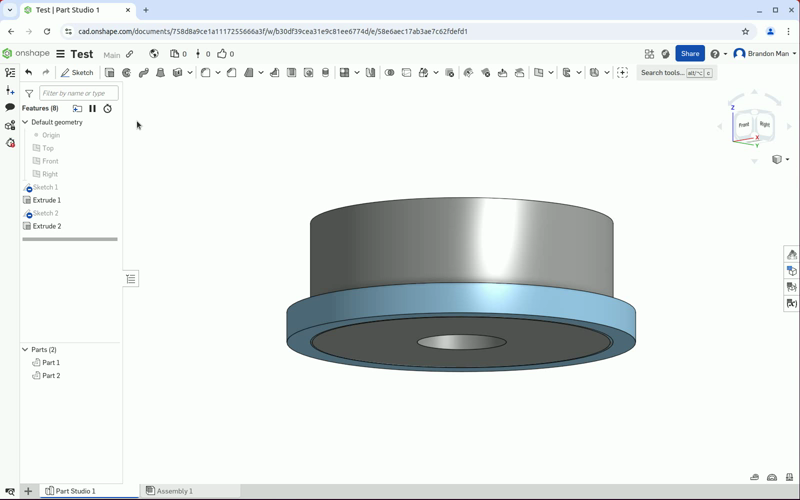
key(left, 3)
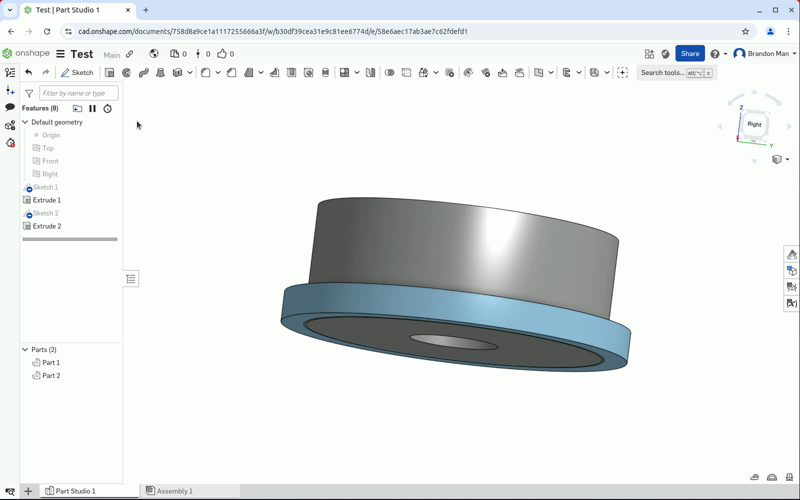
key(right, 3)
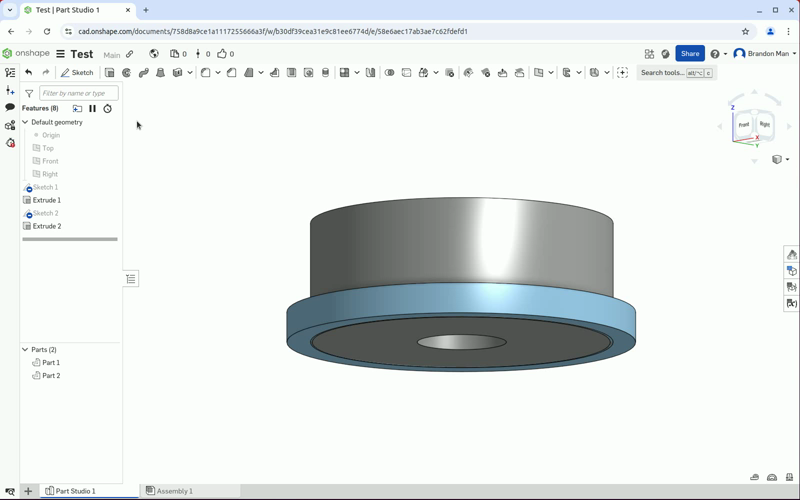
key(down, 3)
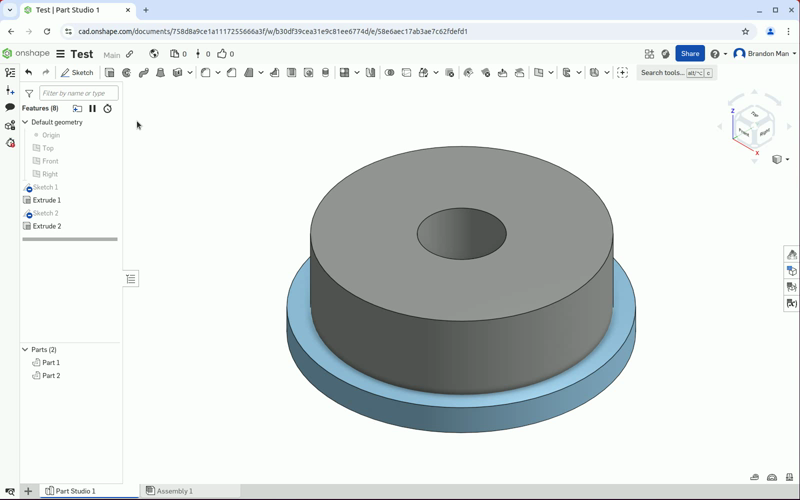
mouse_move(73, 189)
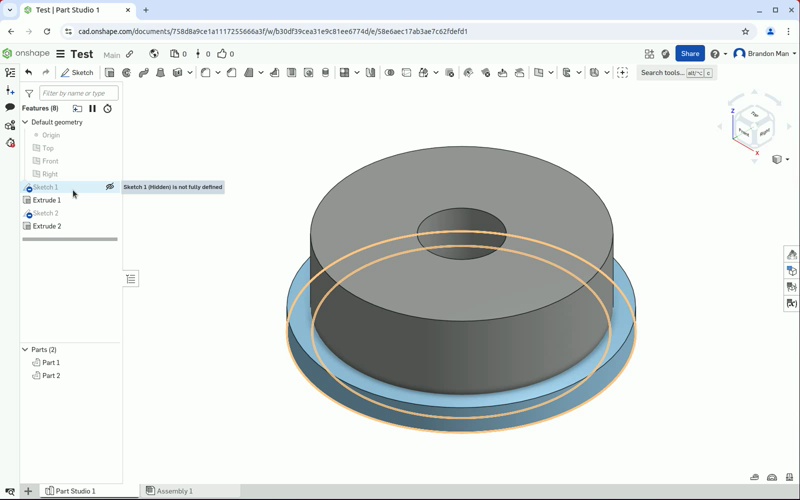
click(73, 189)